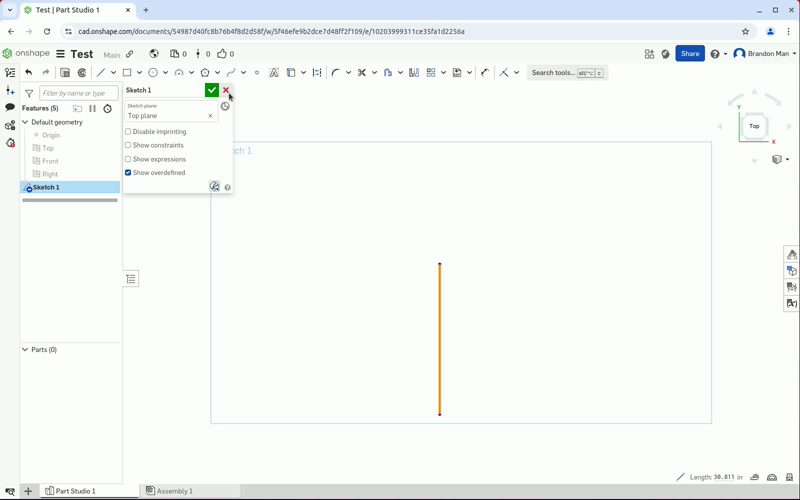
key(shift+h)
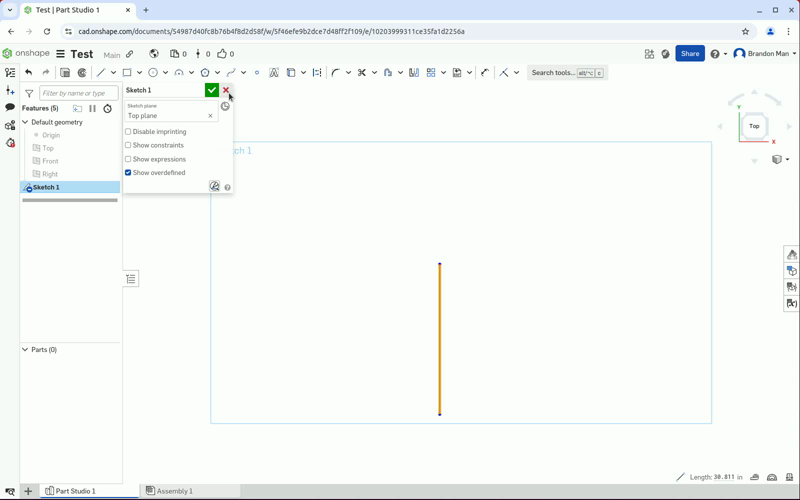
key(shift+s)
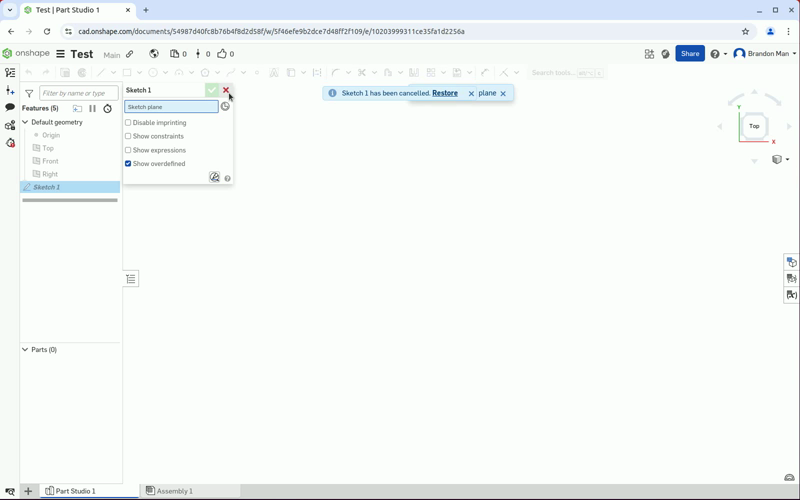
mouse_move(73, 150)
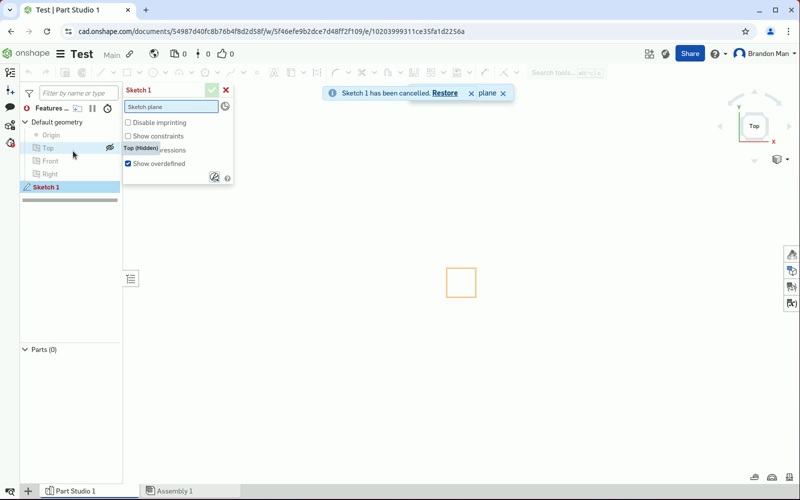
click(73, 150)
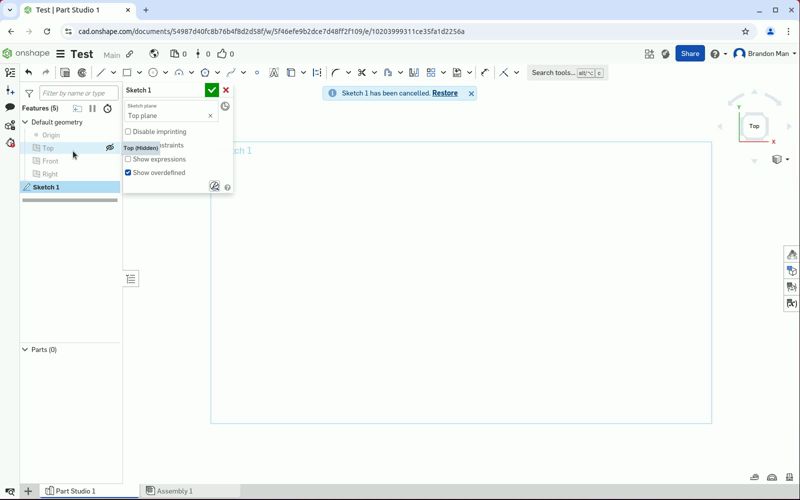
mouse_move(73, 352)
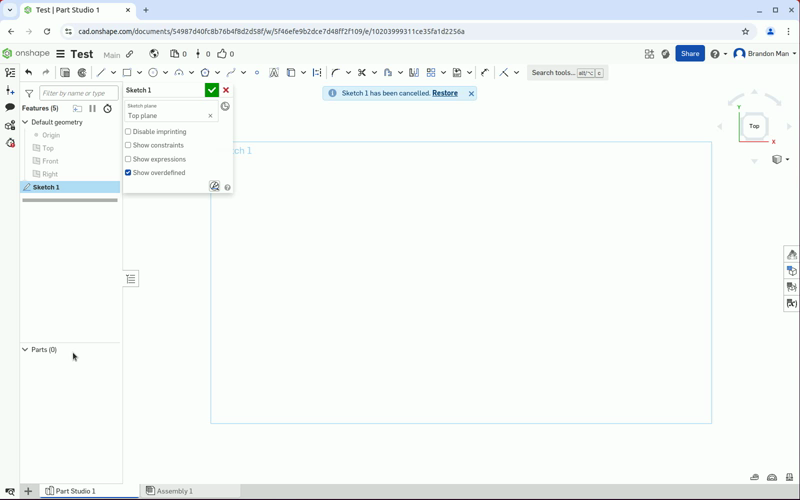
key(y)
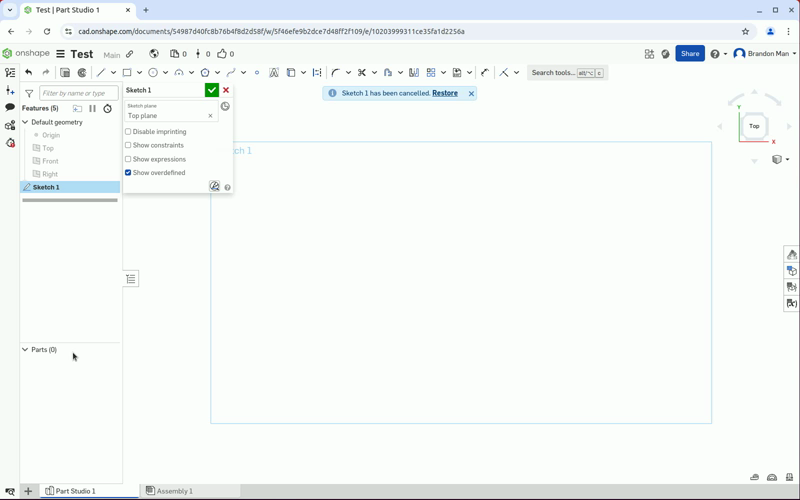
key(c)
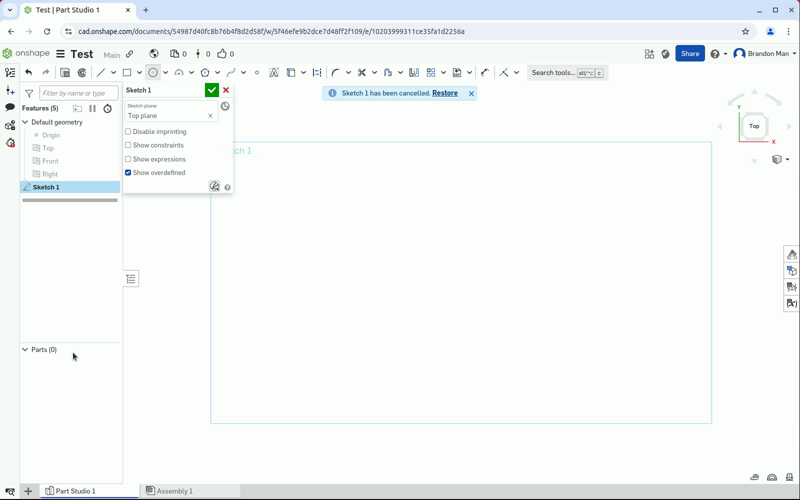
key_down(shift)
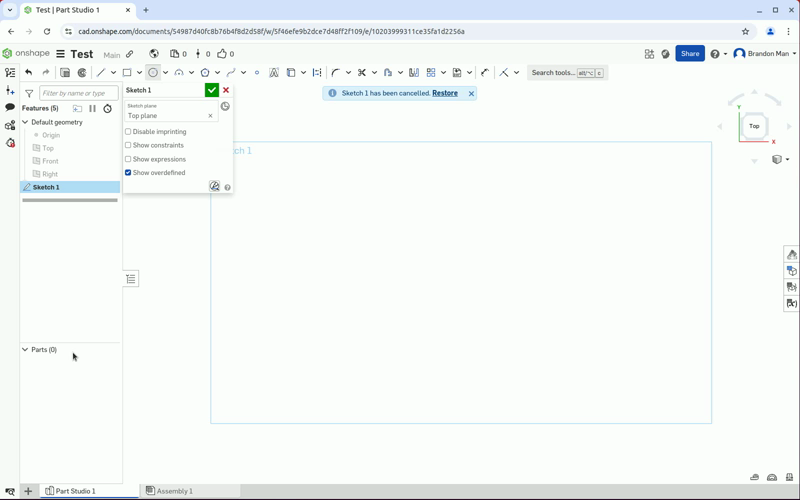
mouse_move(461, 282)
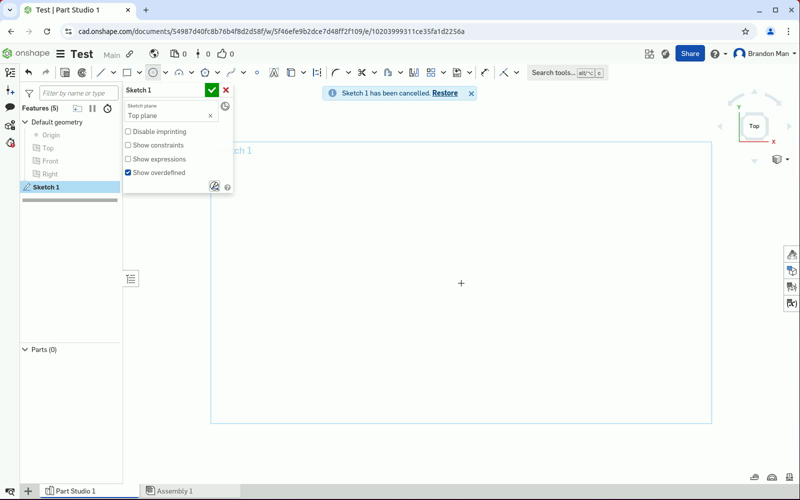
click(461, 282)
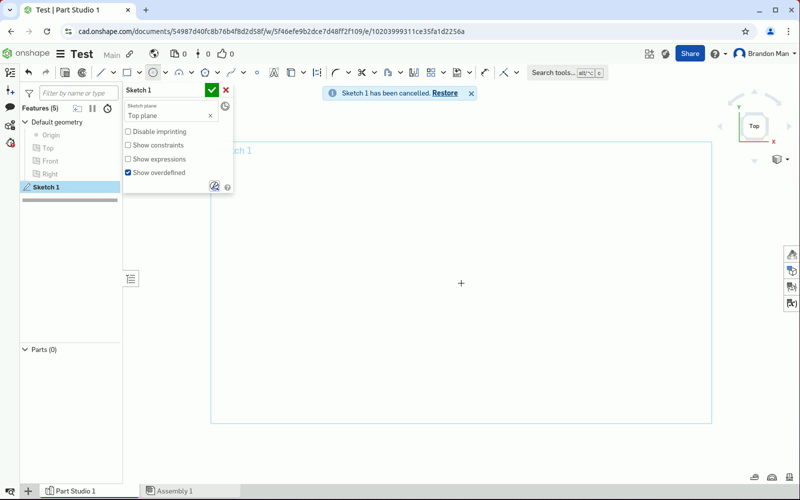
key_up(shift)
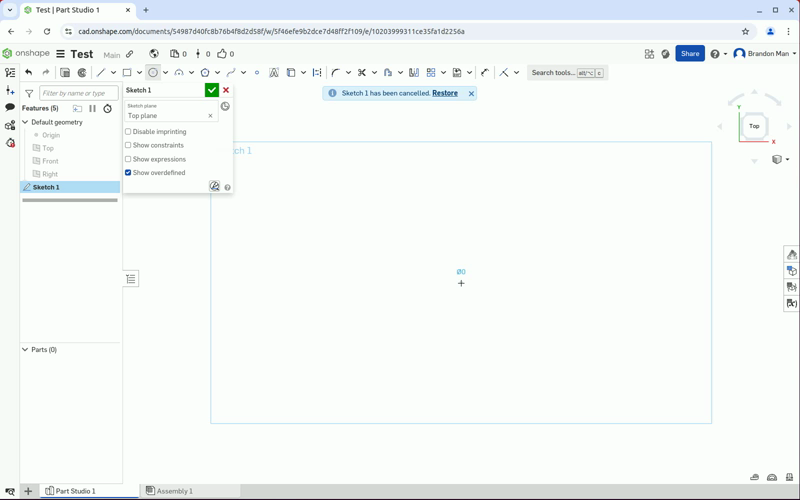
mouse_move(546, 282)
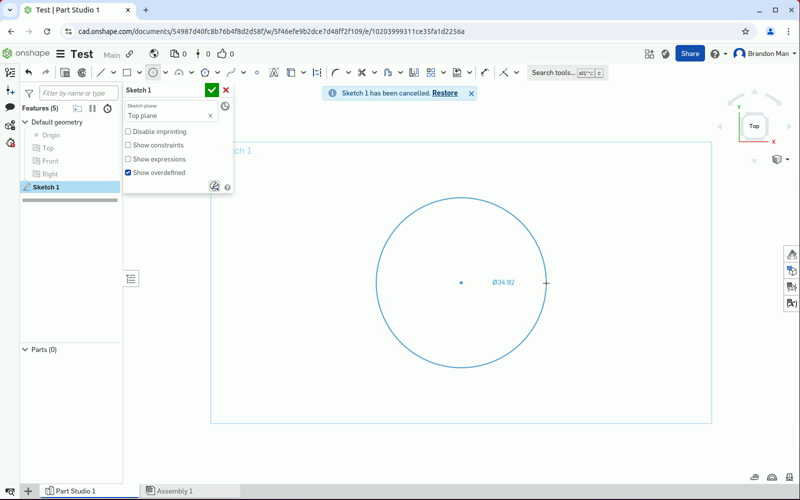
click(546, 282)
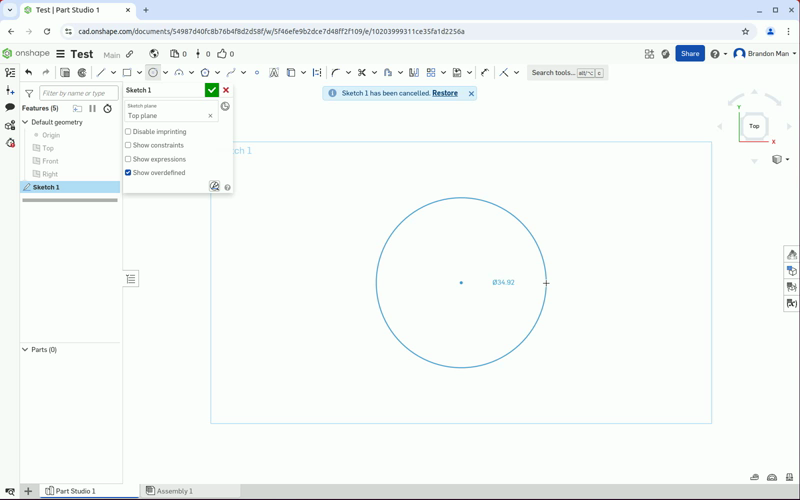
key(esc)
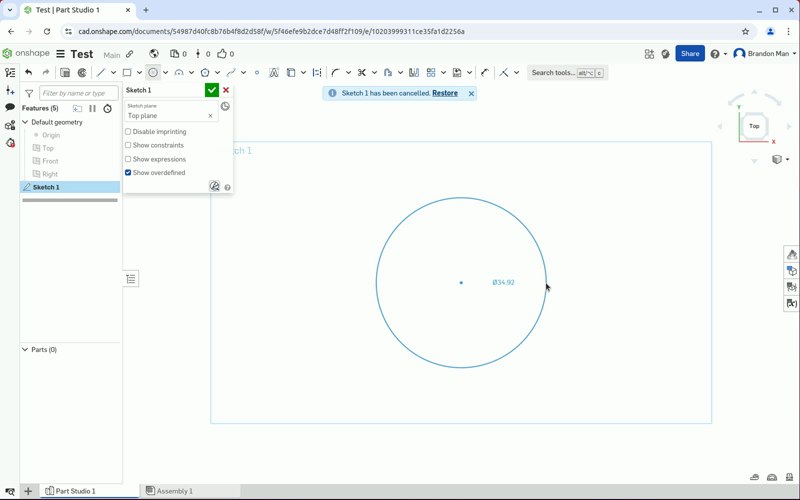
mouse_move(487, 299)
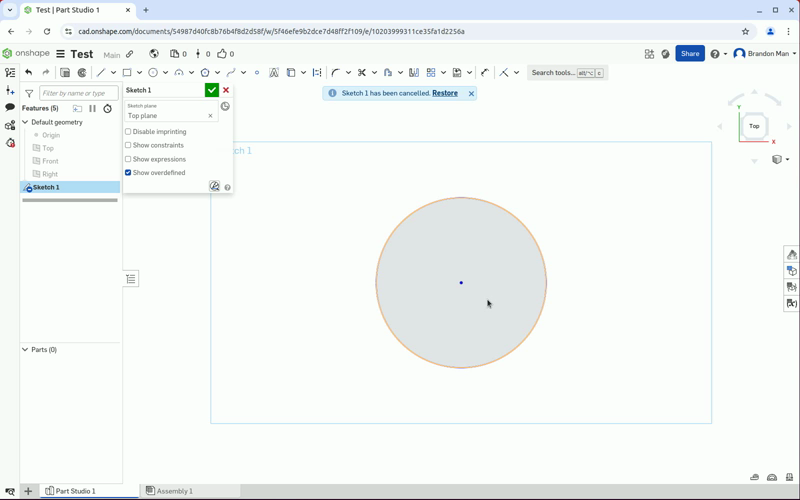
click(487, 299)
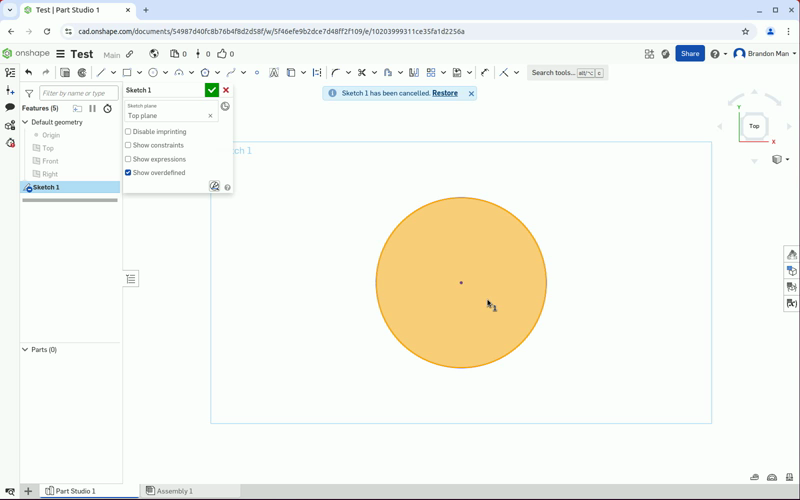
mouse_move(73, 352)
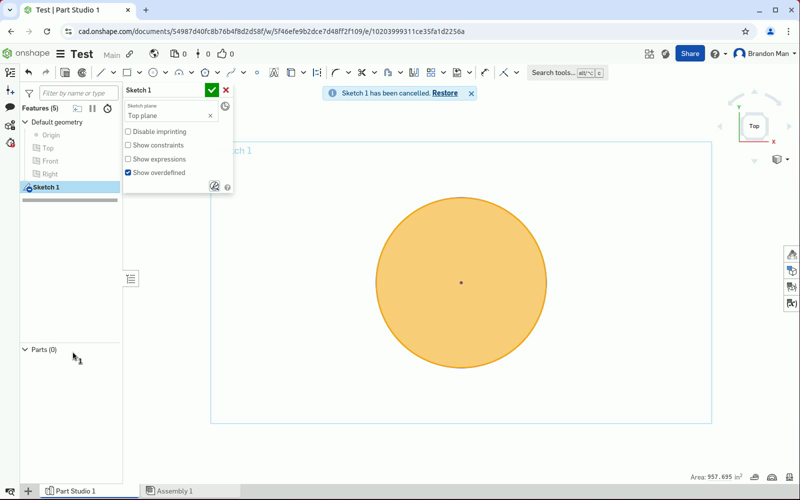
key(shift+y)
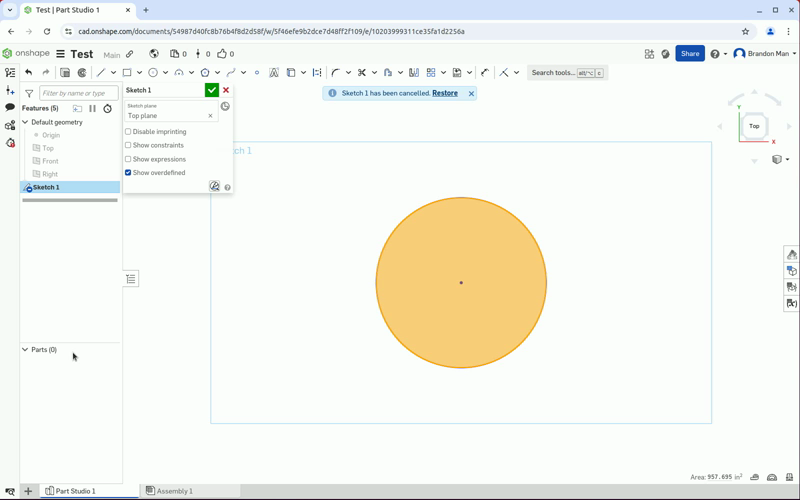
key(shift+e)
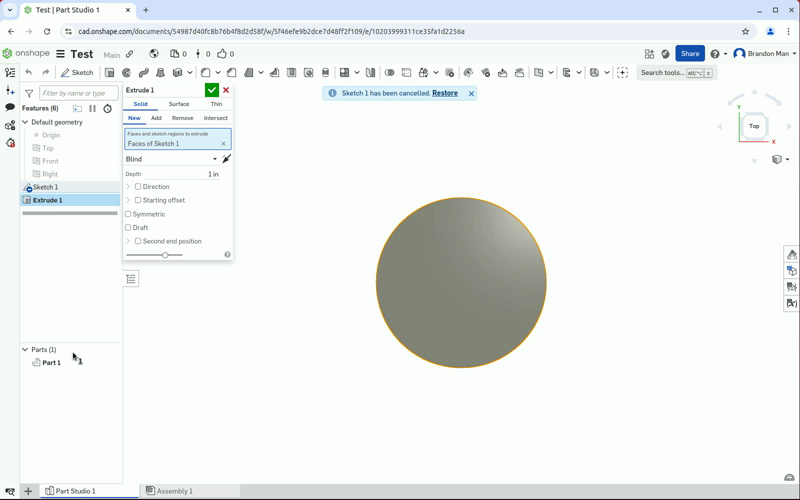
mouse_move(143, 106)
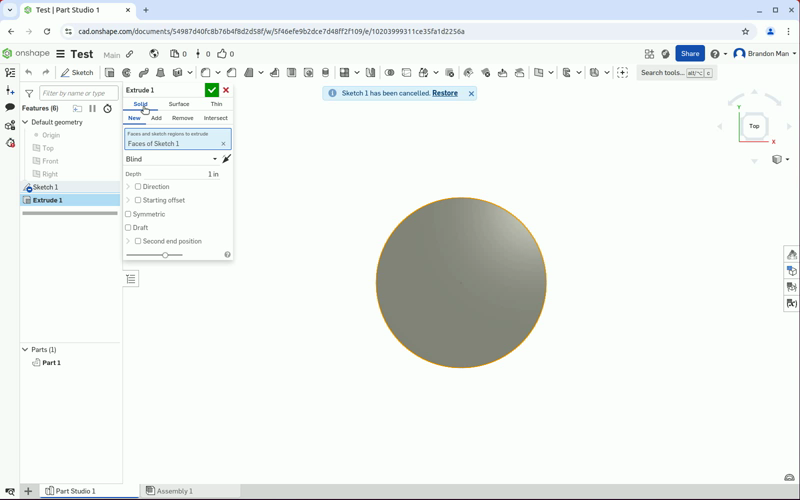
click(143, 106)
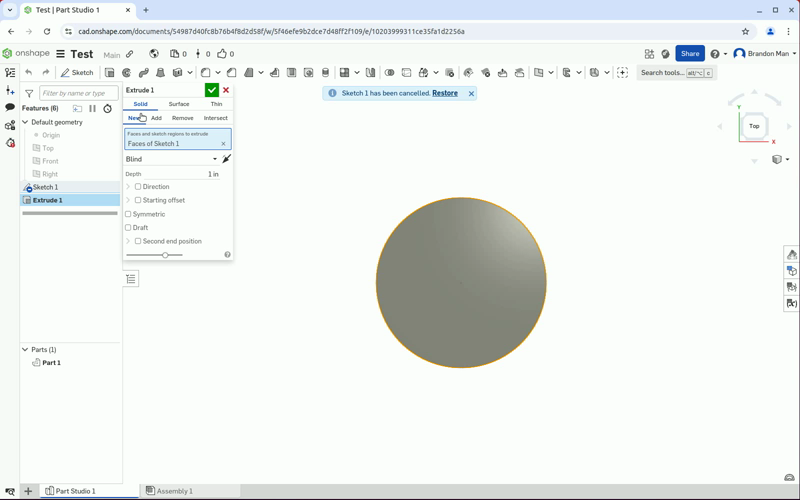
mouse_move(137, 120)
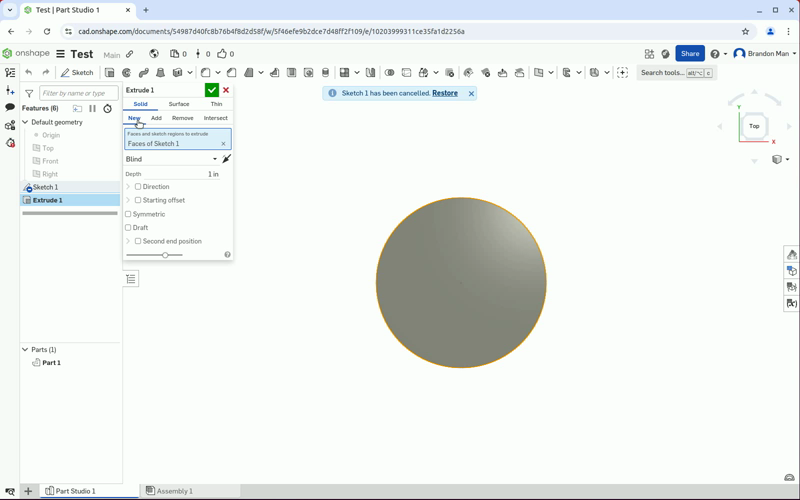
click(137, 120)
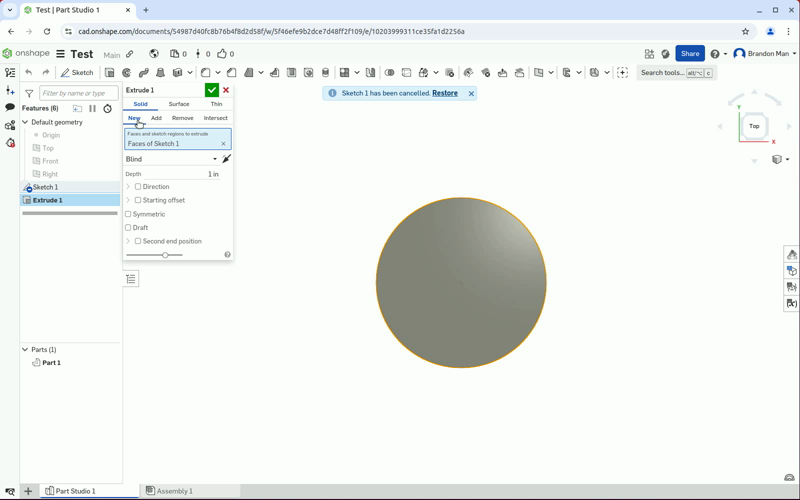
key(tab, 4)
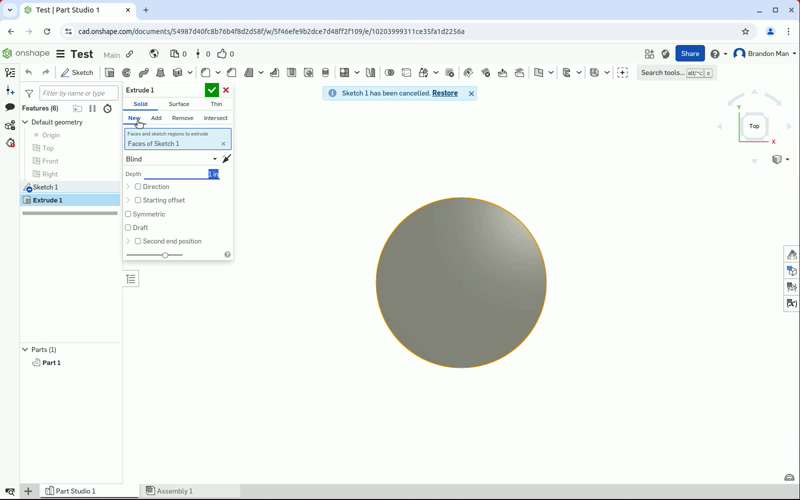
text(11.554)
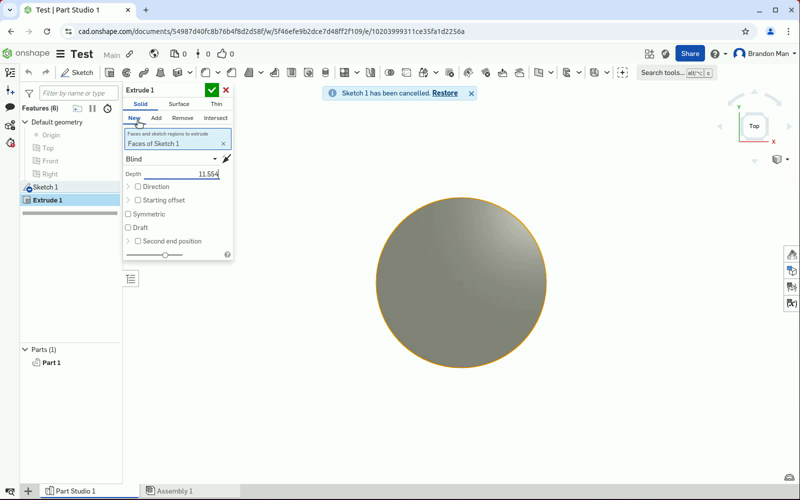
key(tab, 3)
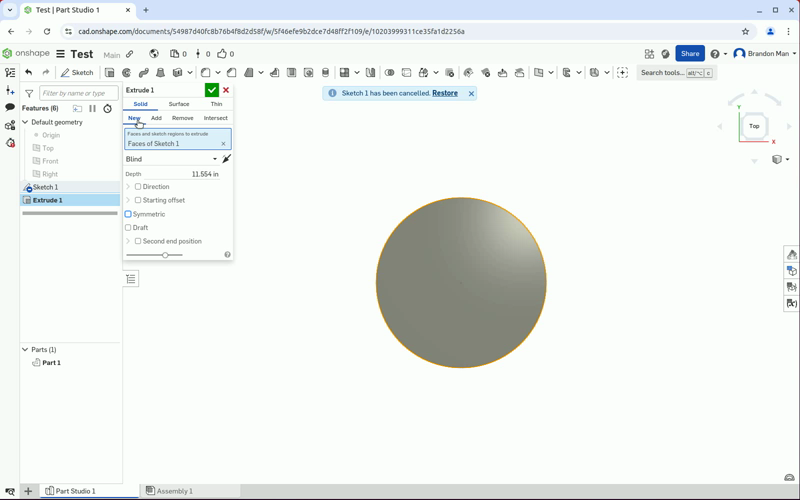
key(space)
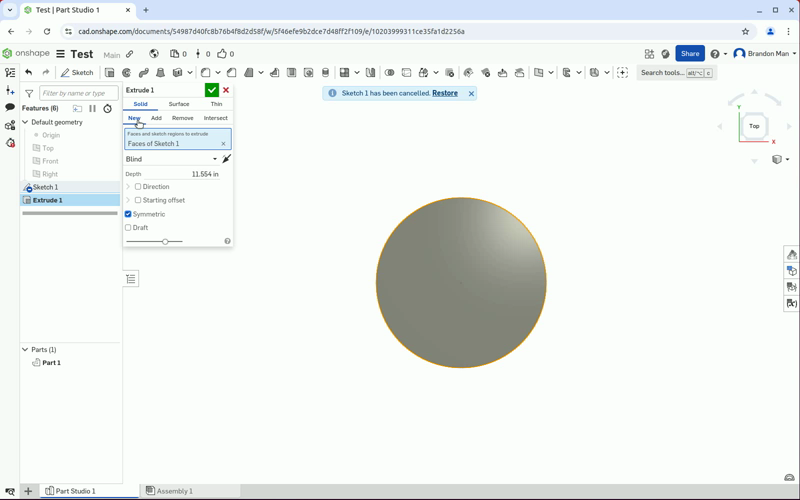
key(enter)
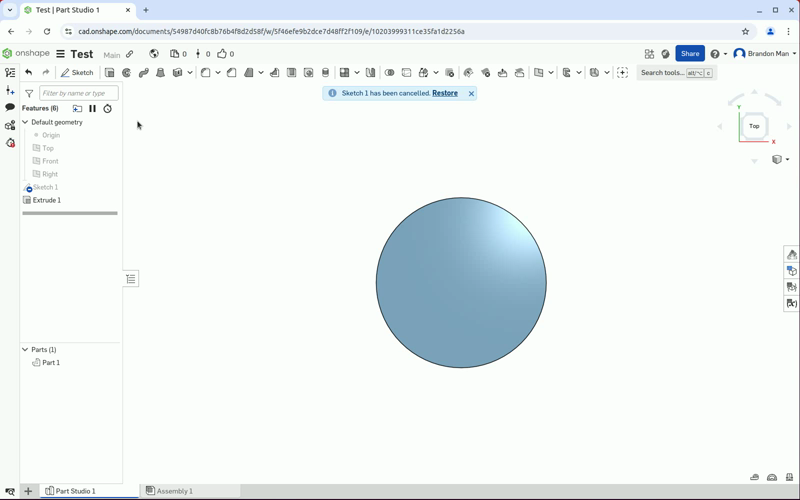
key(shift+h)
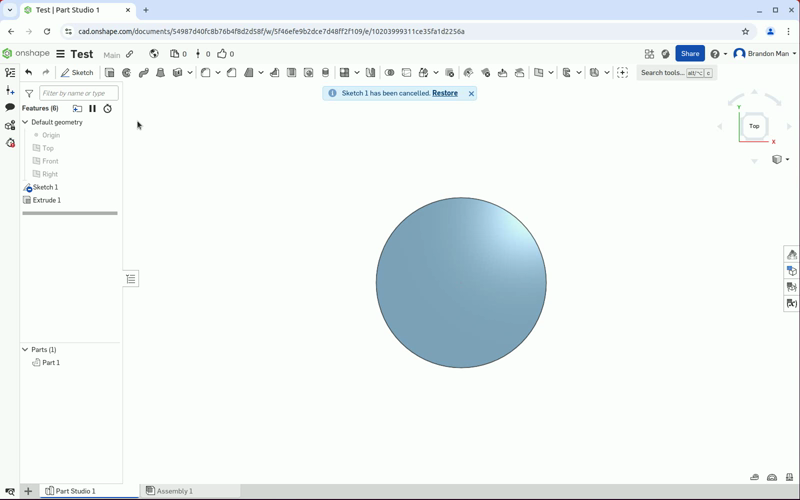
key(shift+h)
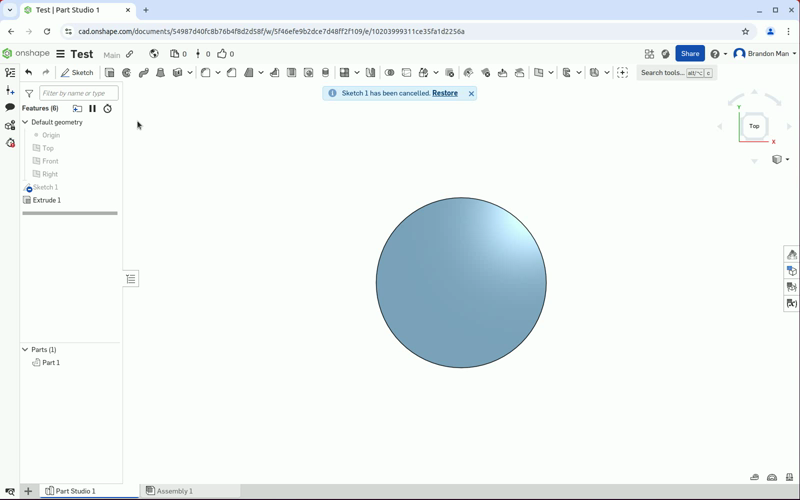
mouse_move(73, 189)
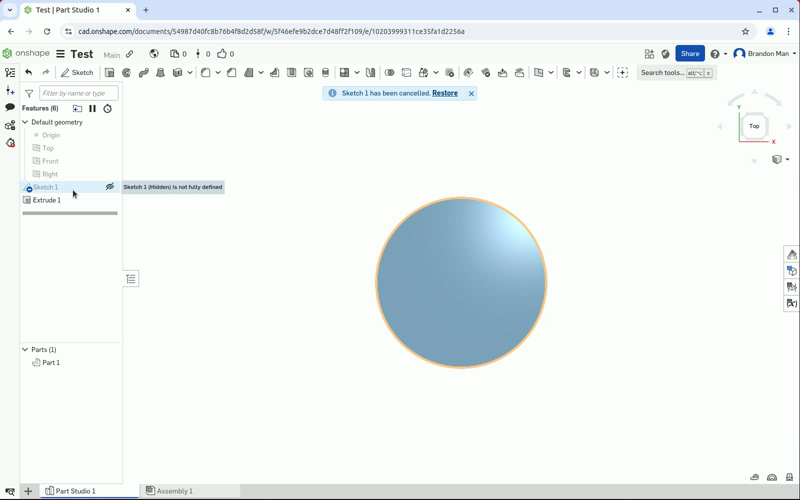
click(73, 189)
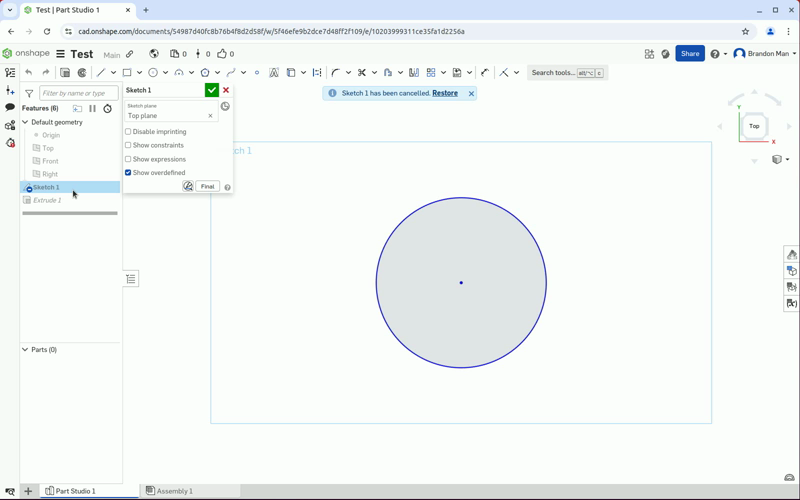
mouse_move(229, 92)
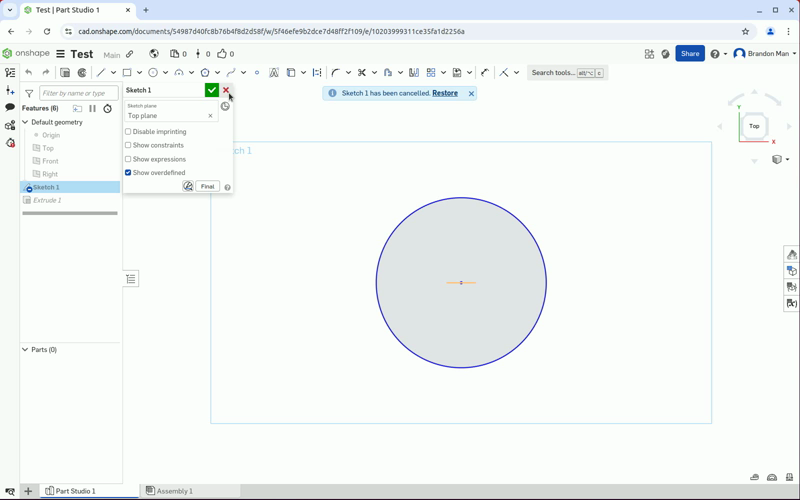
click(229, 92)
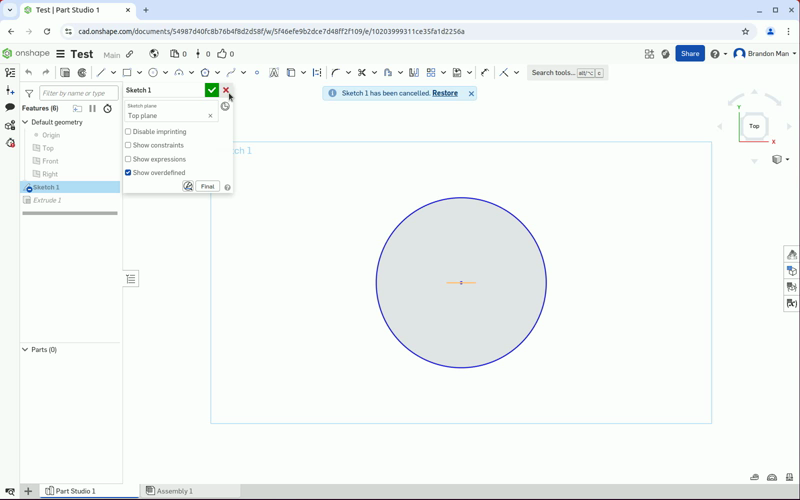
key(shift+s)
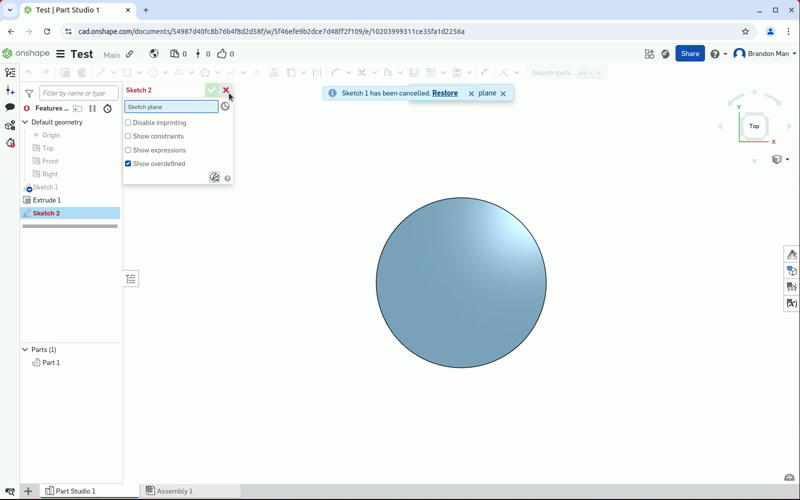
mouse_move(73, 150)
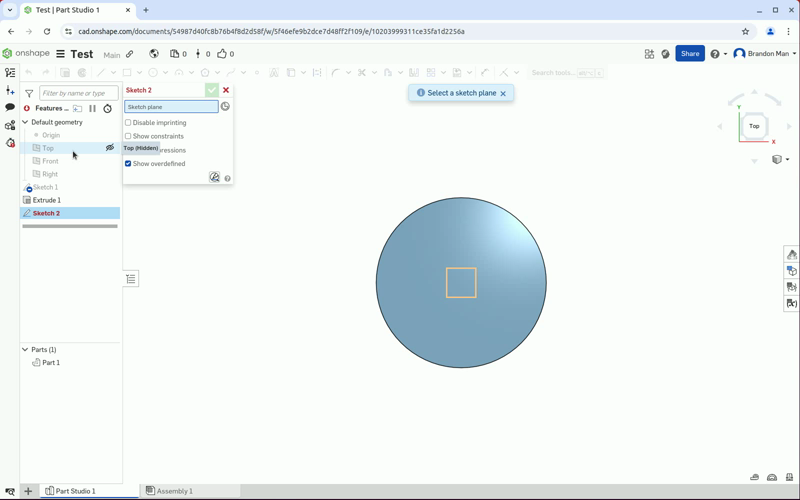
click(73, 150)
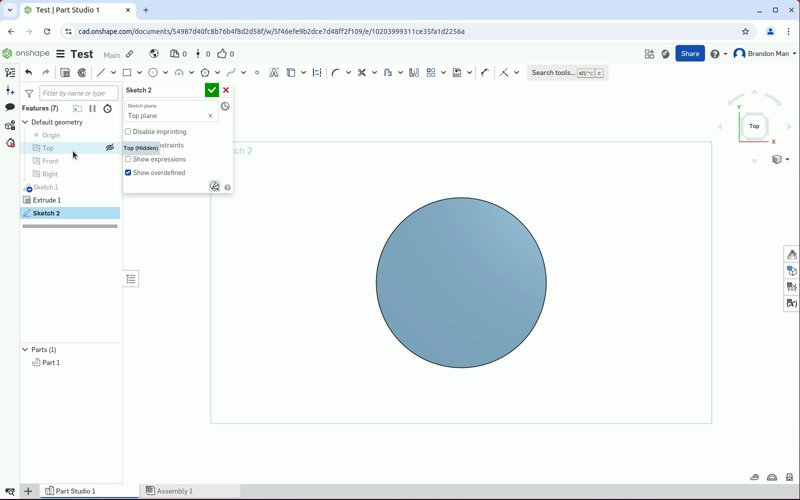
mouse_move(73, 352)
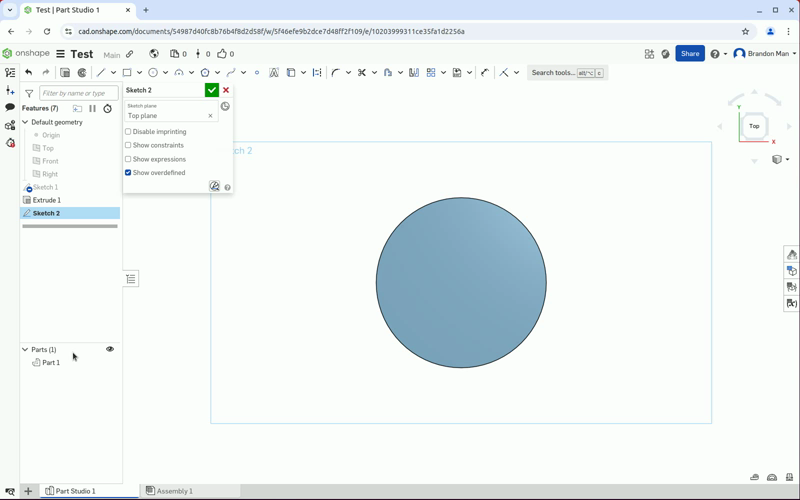
key(y)
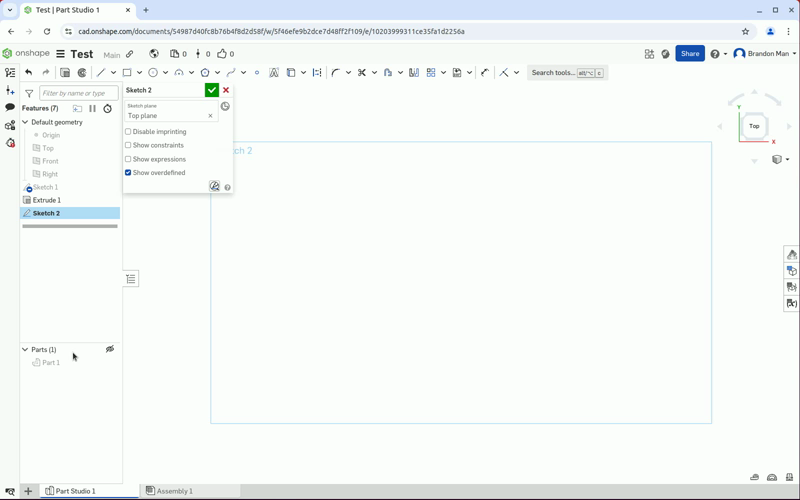
key(c)
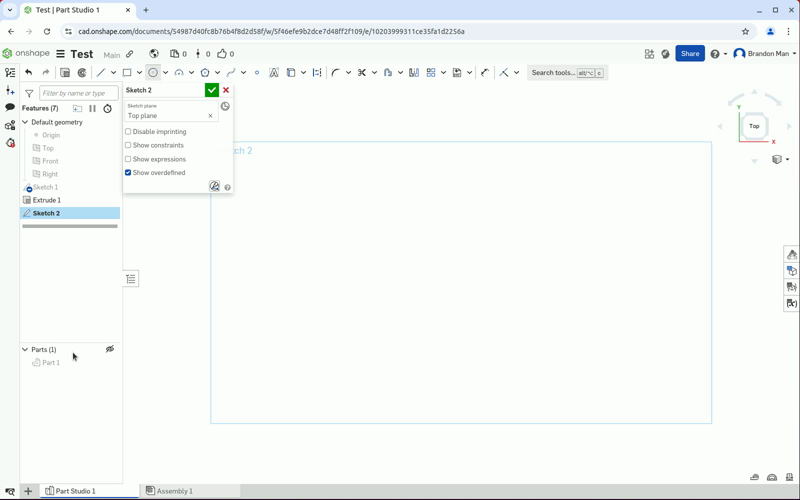
key_down(shift)
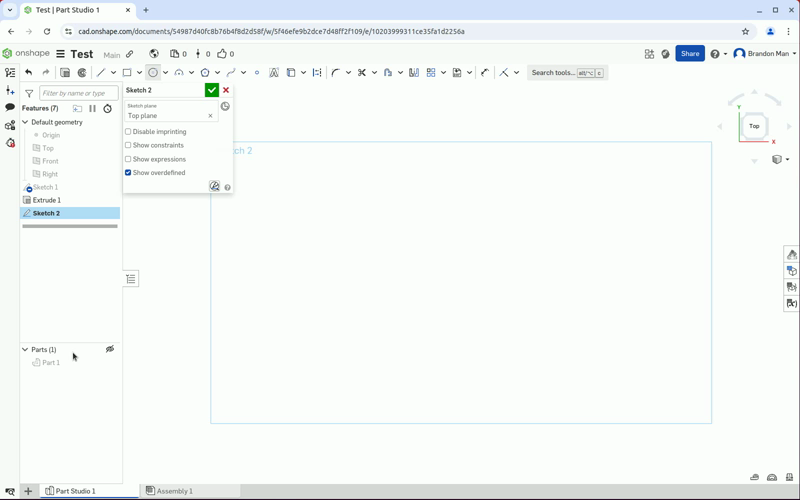
mouse_move(461, 282)
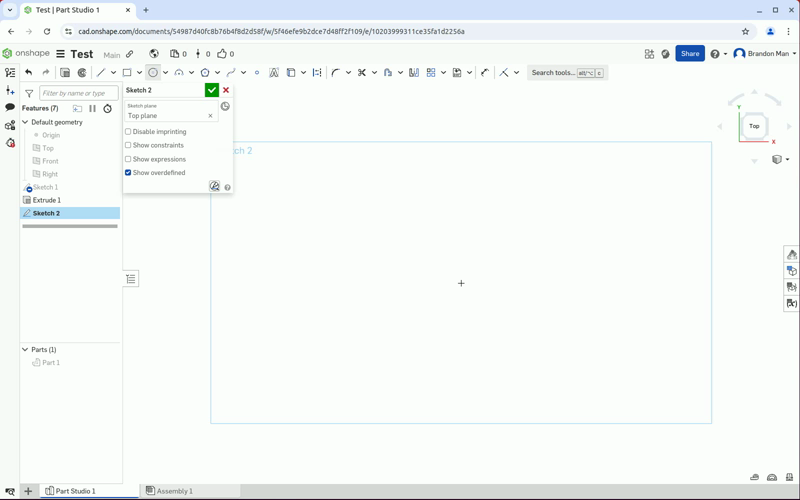
click(461, 282)
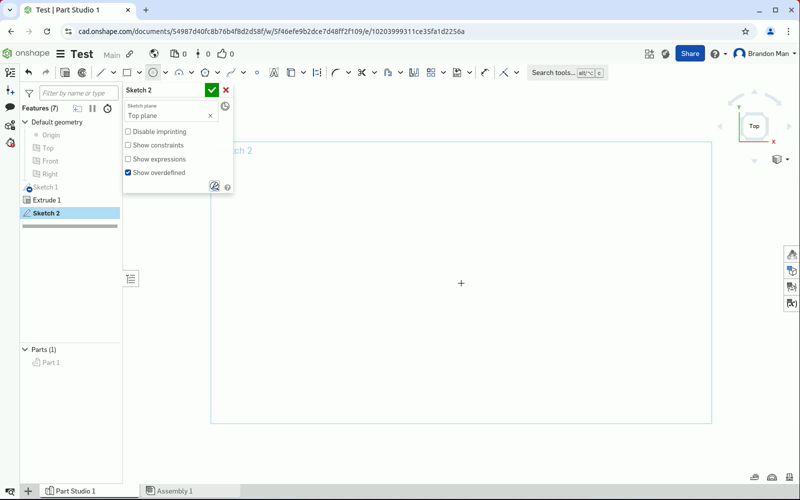
key_up(shift)
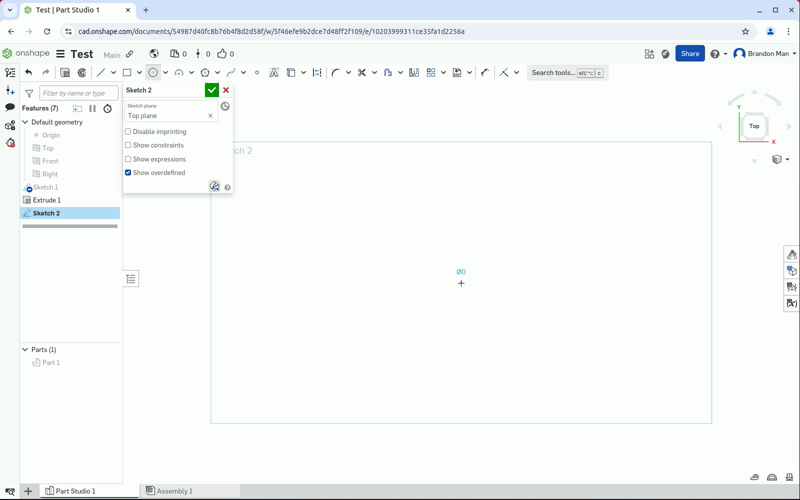
mouse_move(504, 282)
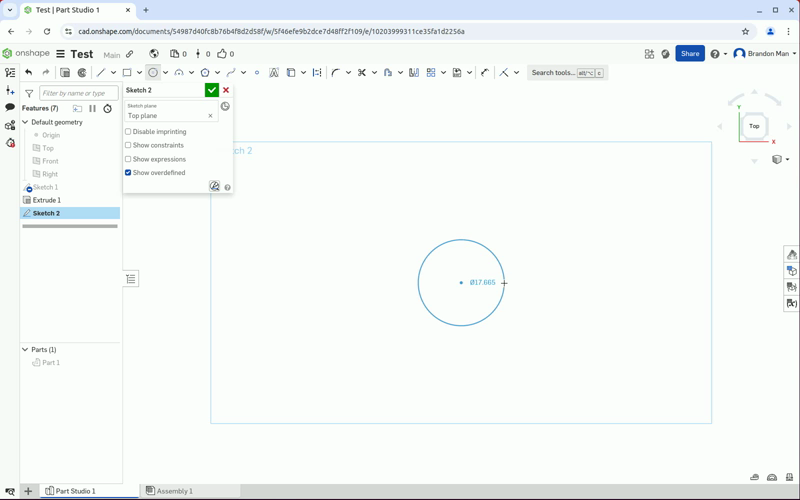
click(504, 282)
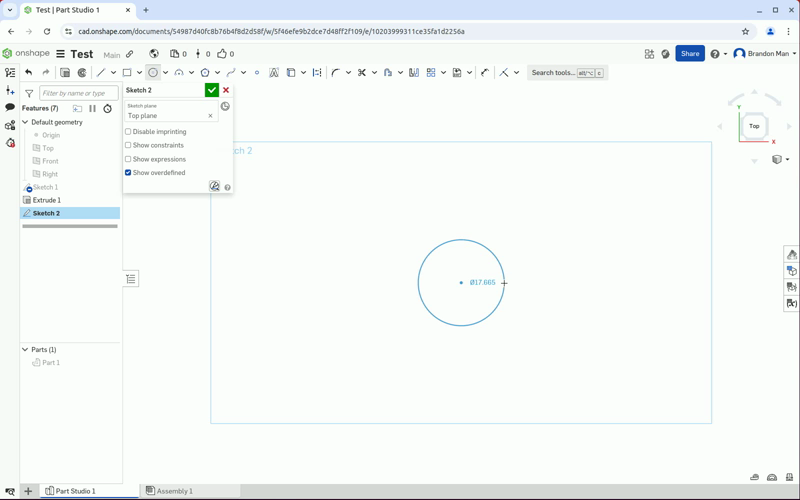
key(esc)
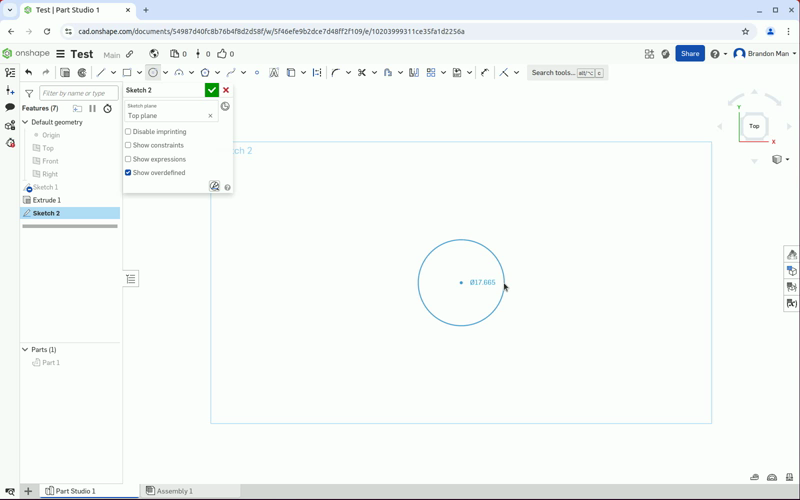
mouse_move(483, 295)
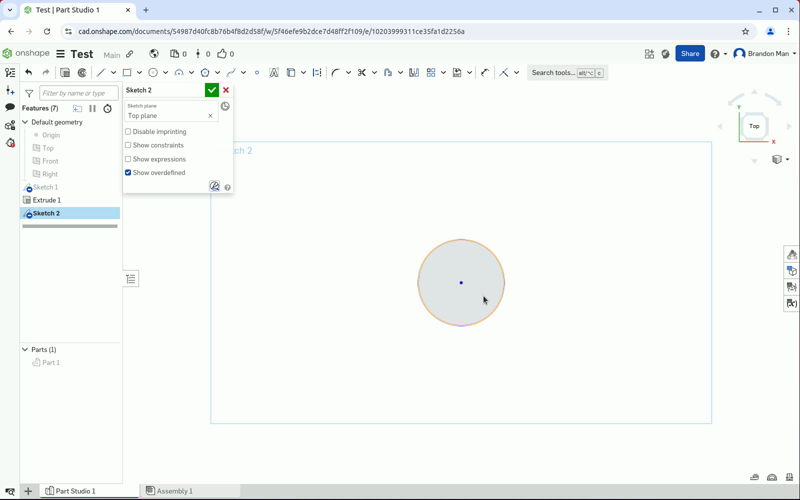
click(483, 295)
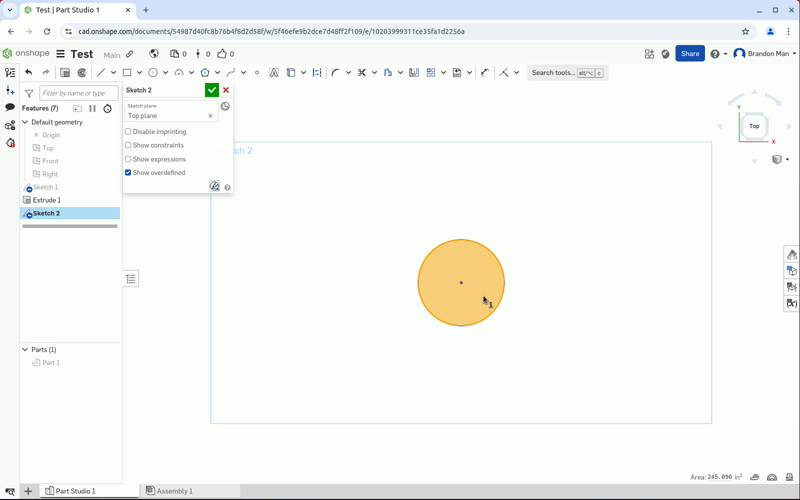
mouse_move(73, 352)
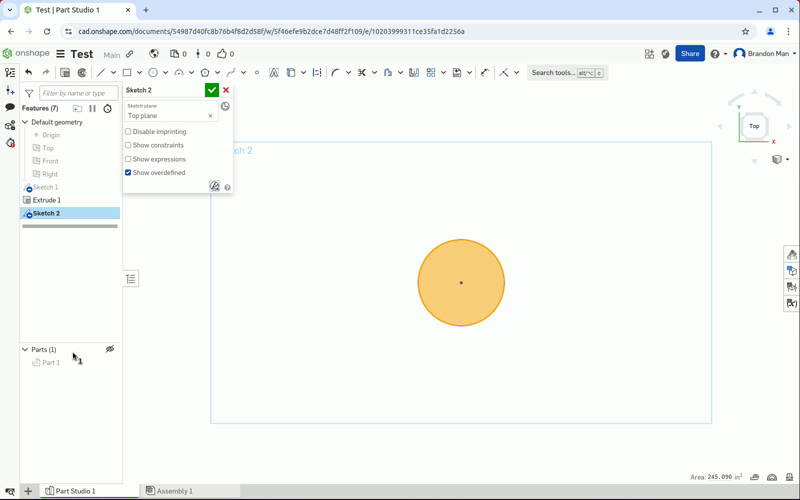
key(shift+y)
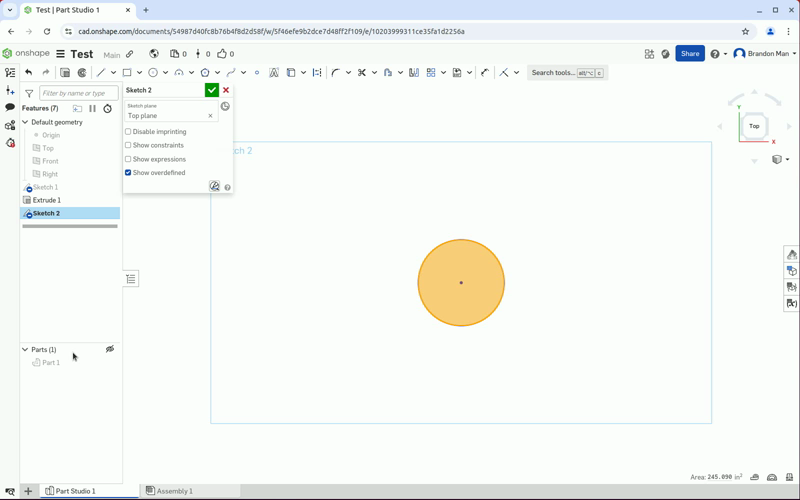
key(shift+e)
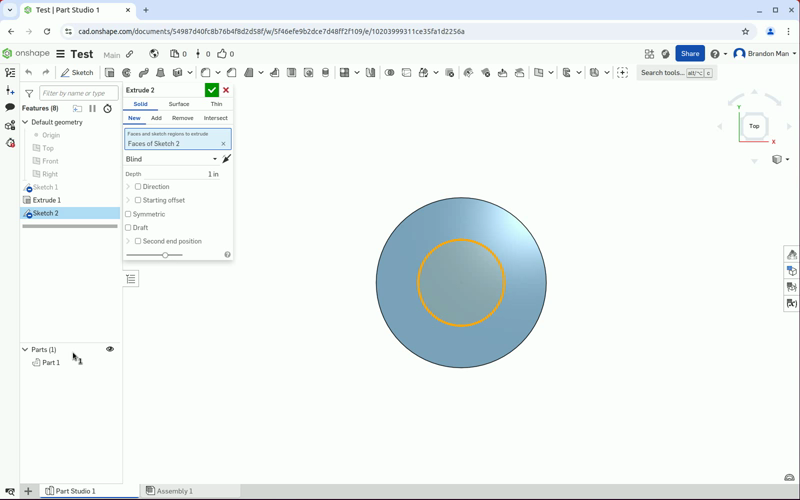
mouse_move(143, 106)
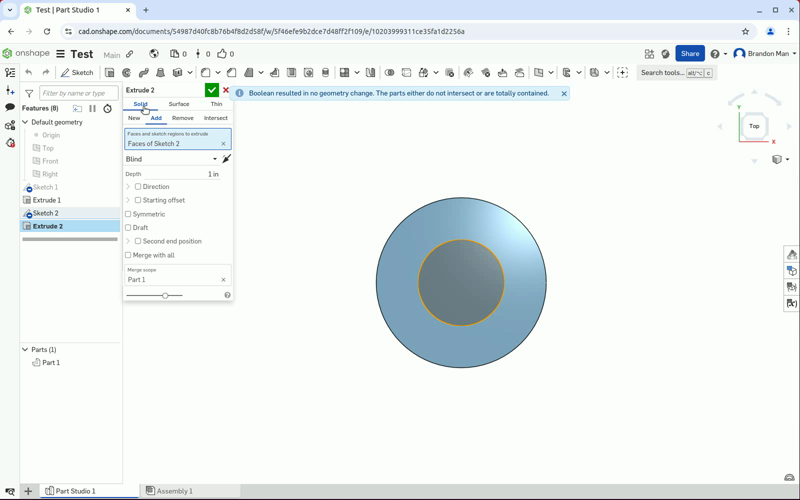
click(143, 106)
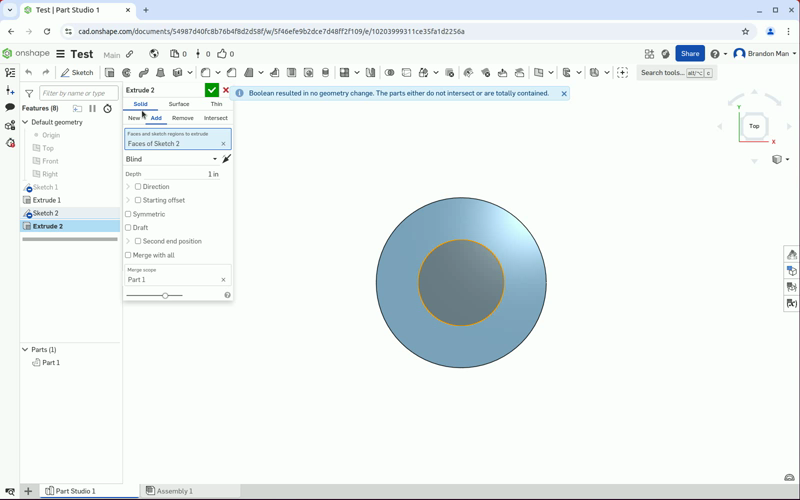
mouse_move(137, 120)
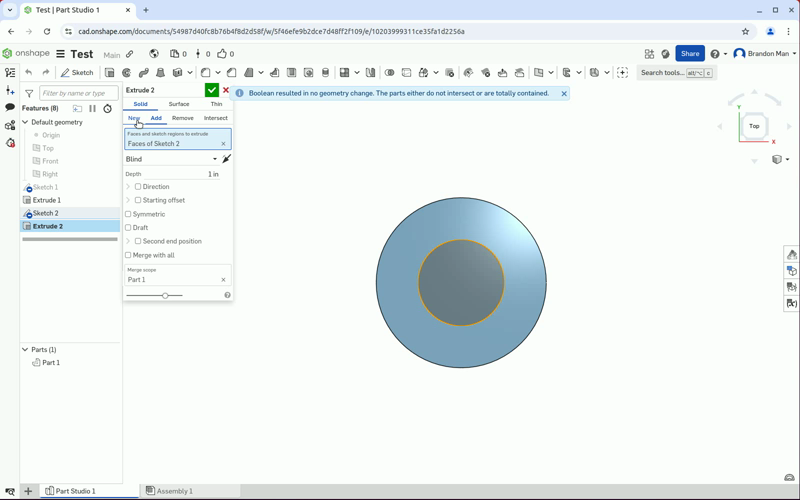
click(137, 120)
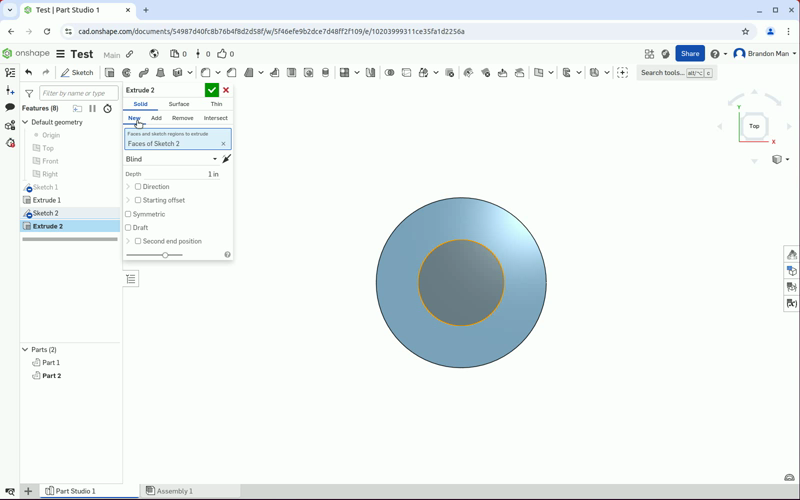
key(tab, 4)
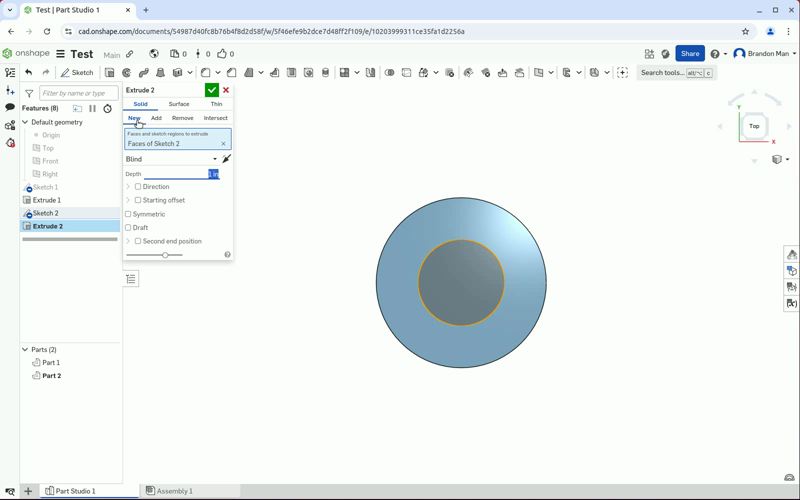
text(46.216)
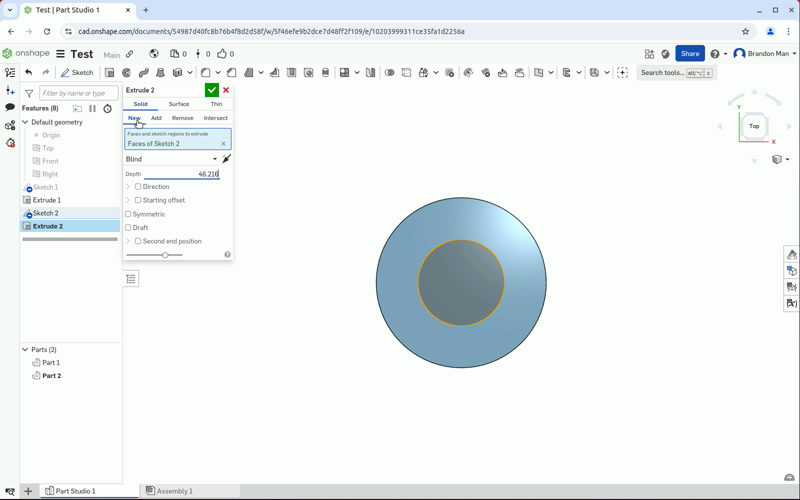
key(tab, 3)
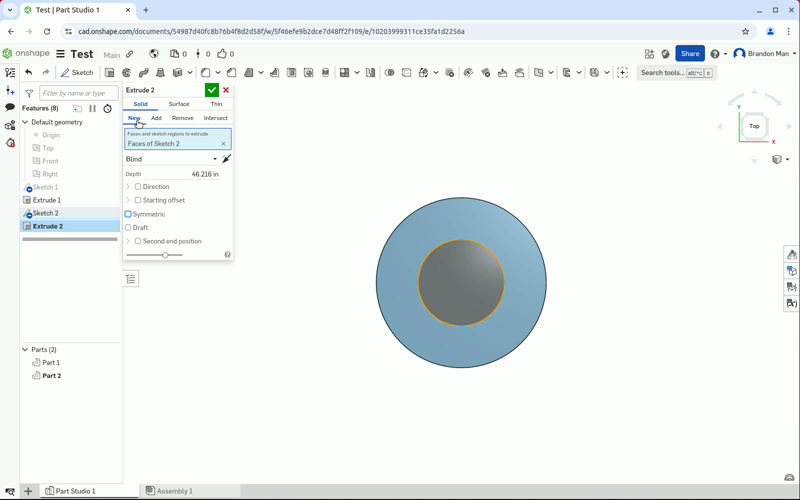
key(space)
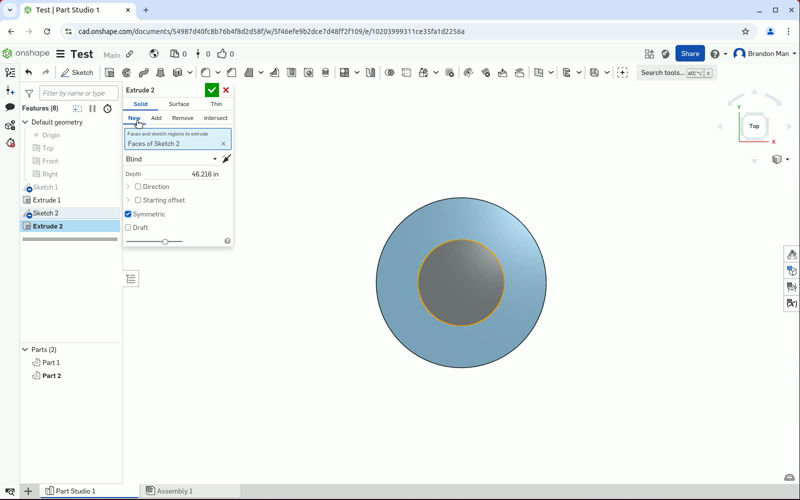
key(enter)
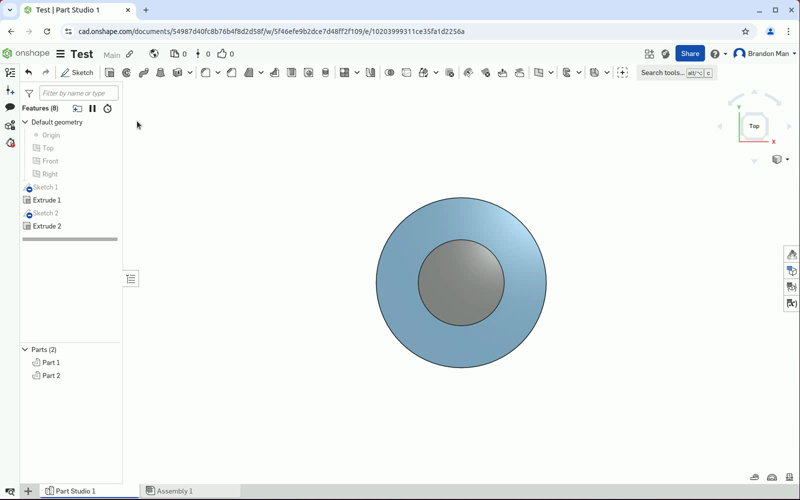
key(shift+h)
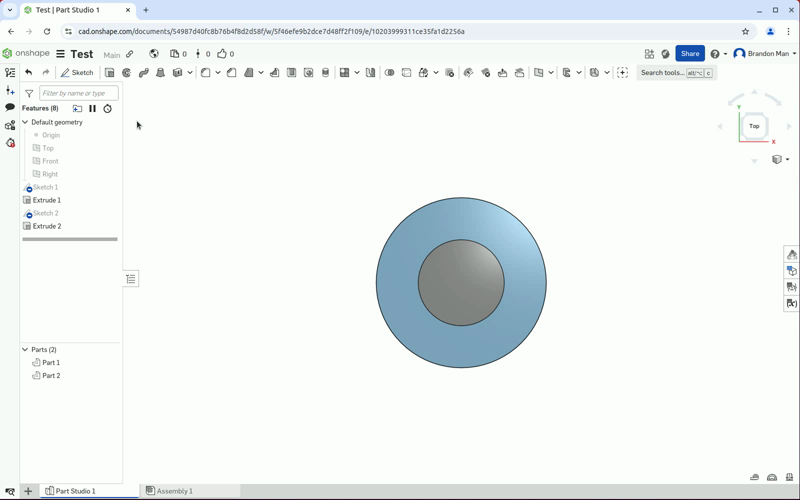
key(shift+h)
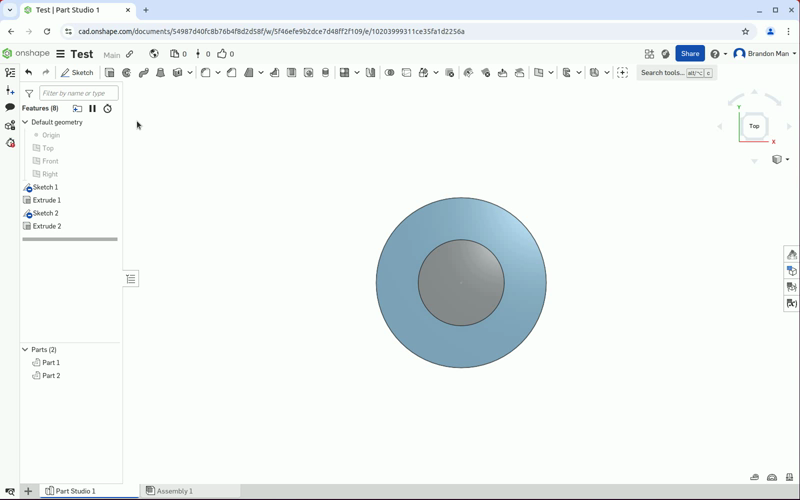
key(shift+7)
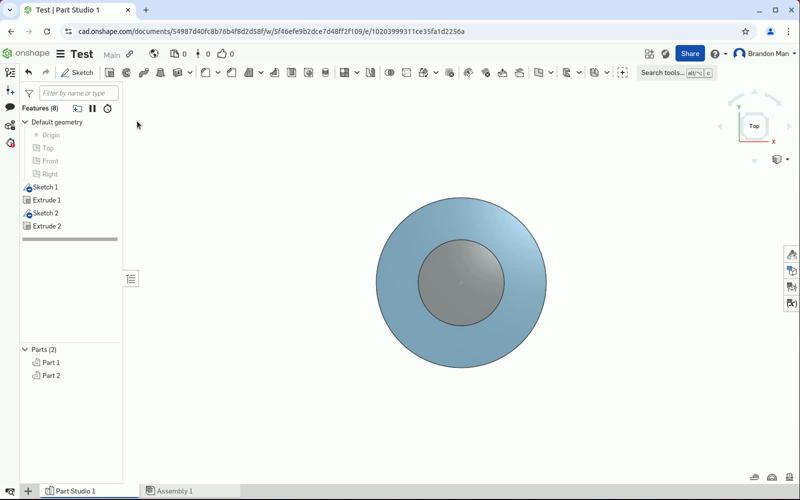
key(up, 3)
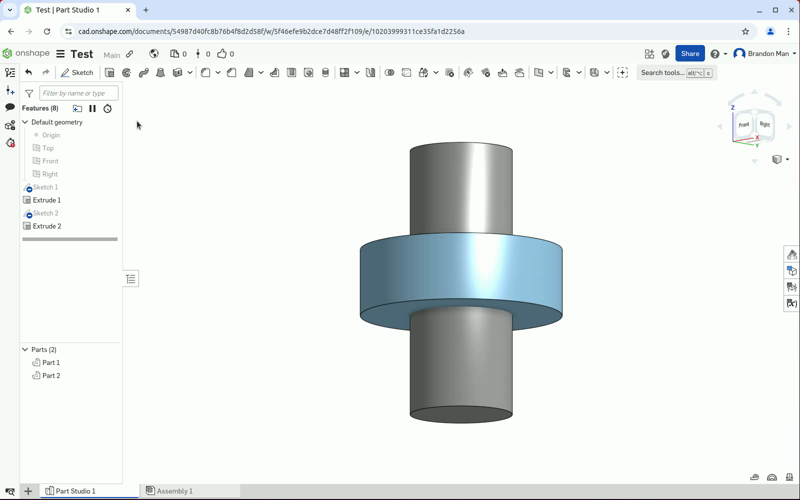
key(left, 3)
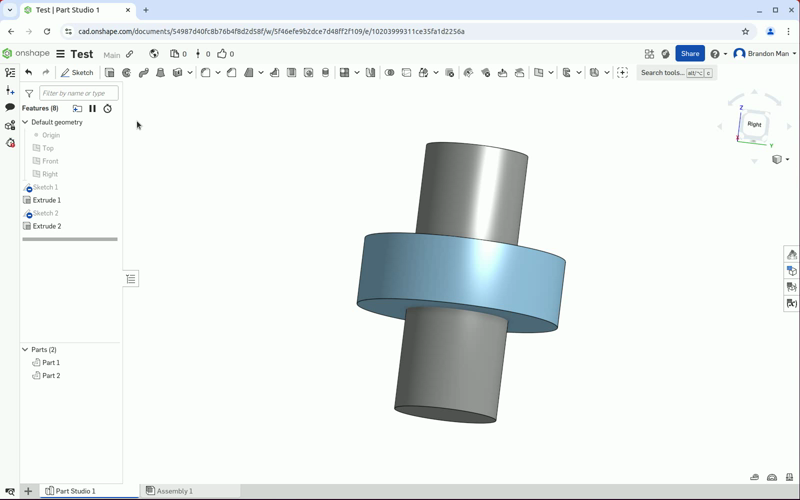
key(right, 3)
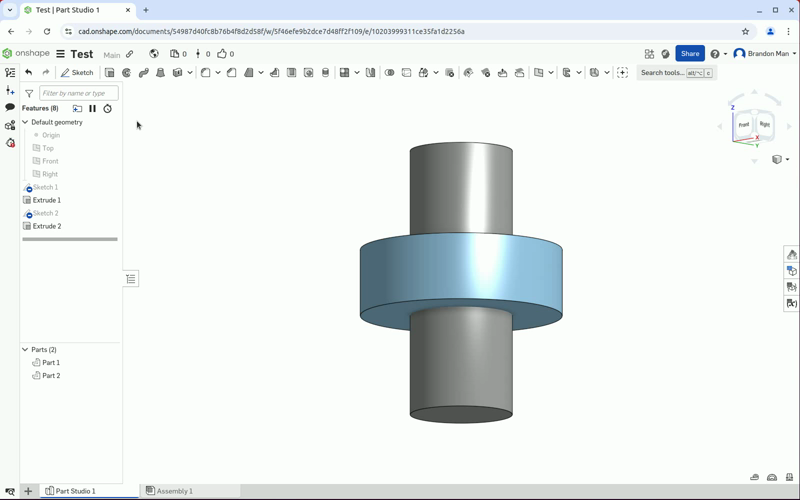
key(down, 3)
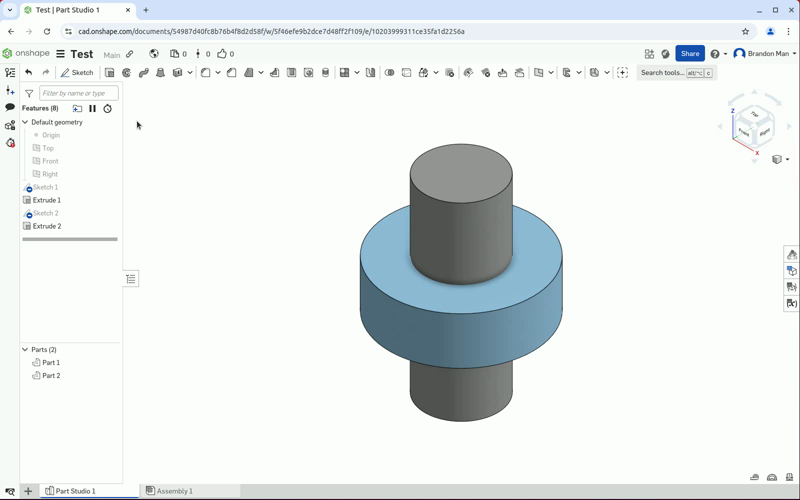
mouse_move(73, 189)
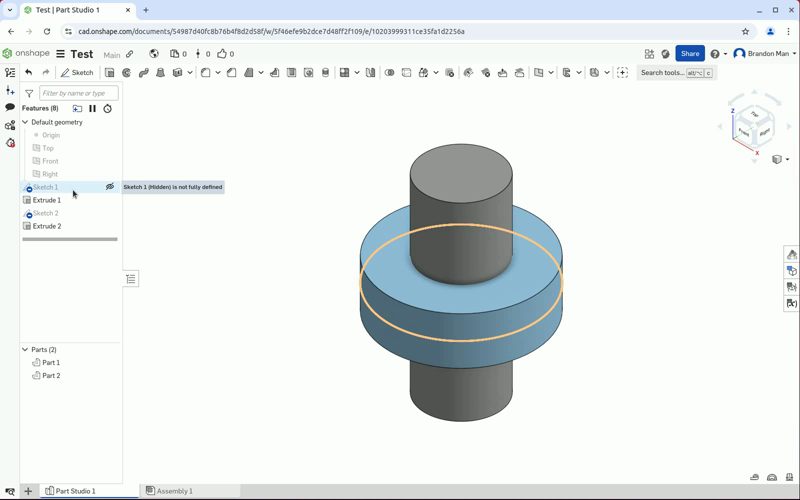
click(73, 189)